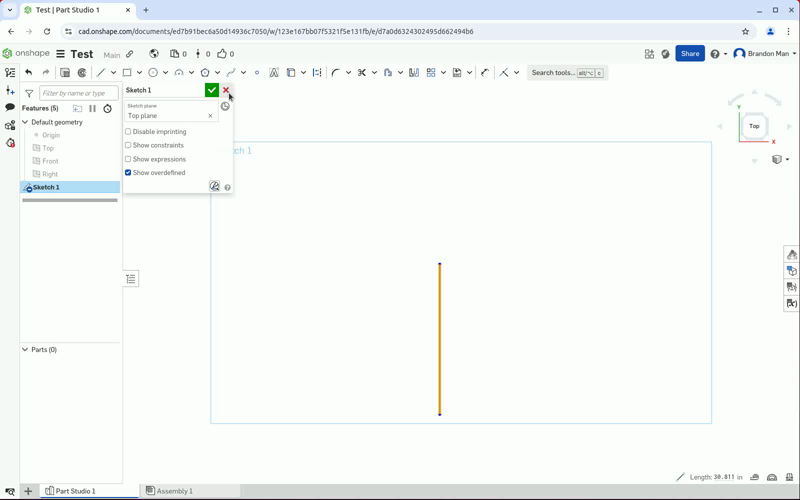
key(shift+h)
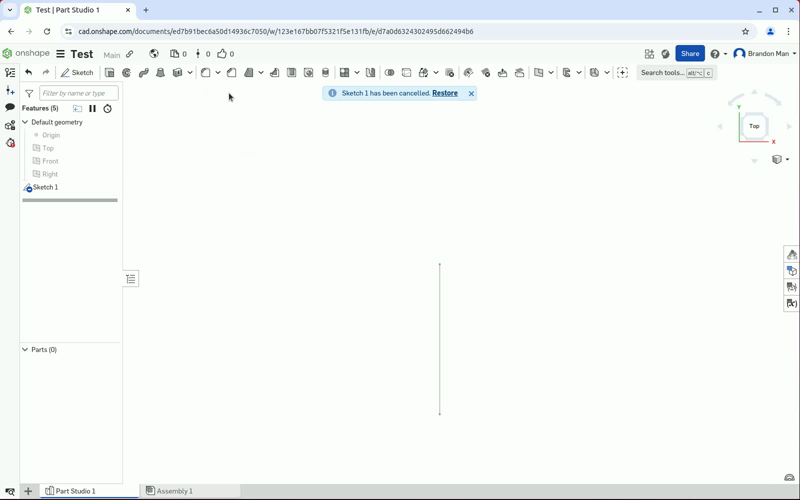
key(shift+s)
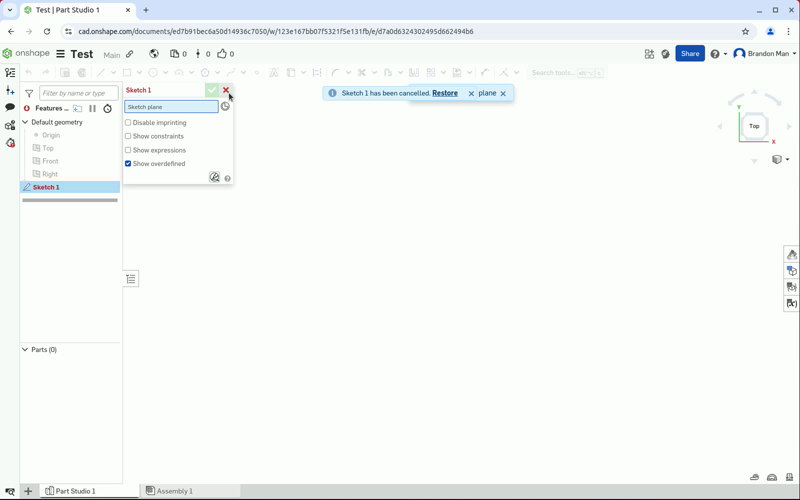
mouse_move(73, 150)
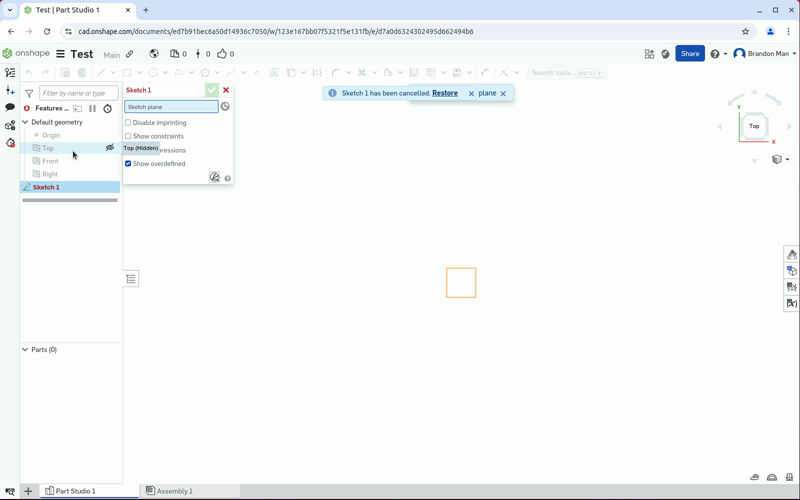
click(73, 150)
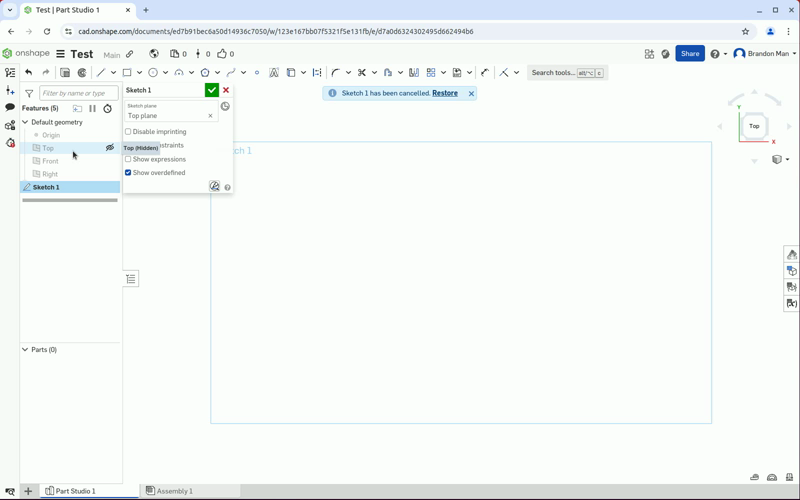
mouse_move(73, 352)
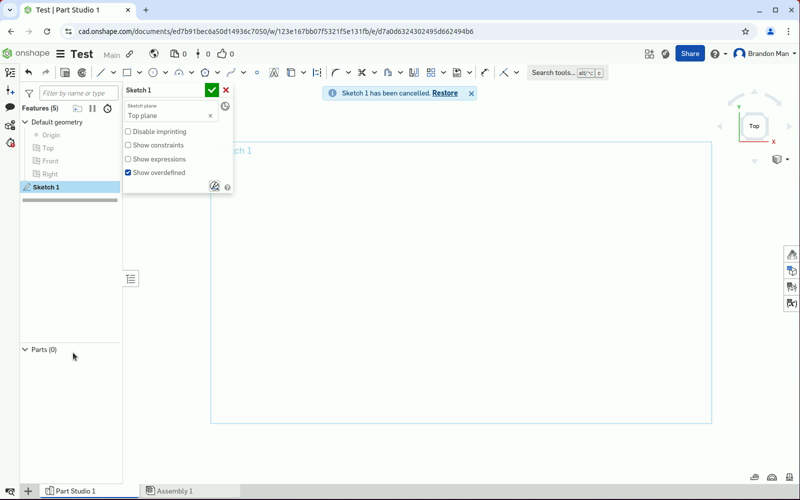
key(y)
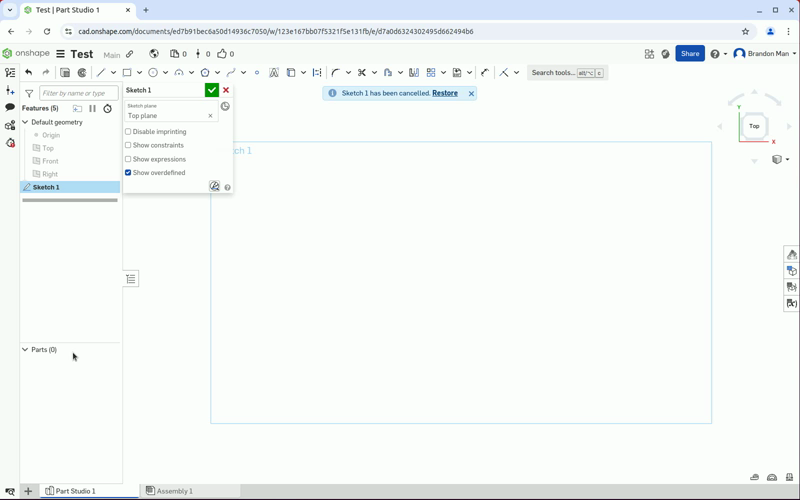
key(l)
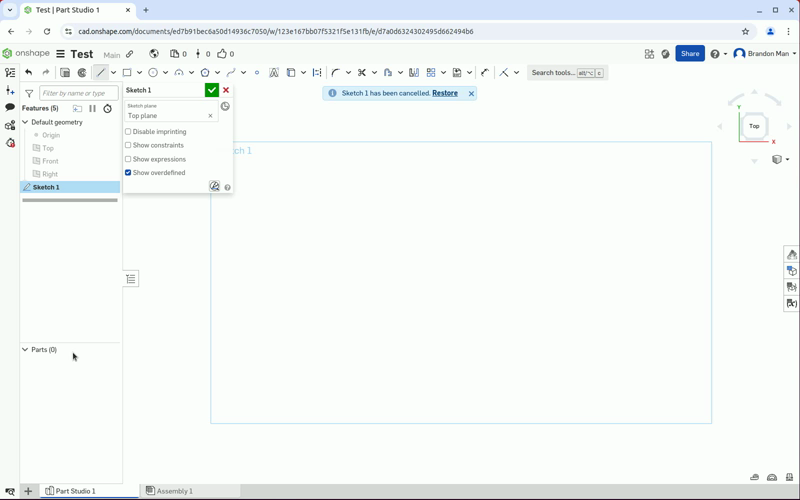
key_down(shift)
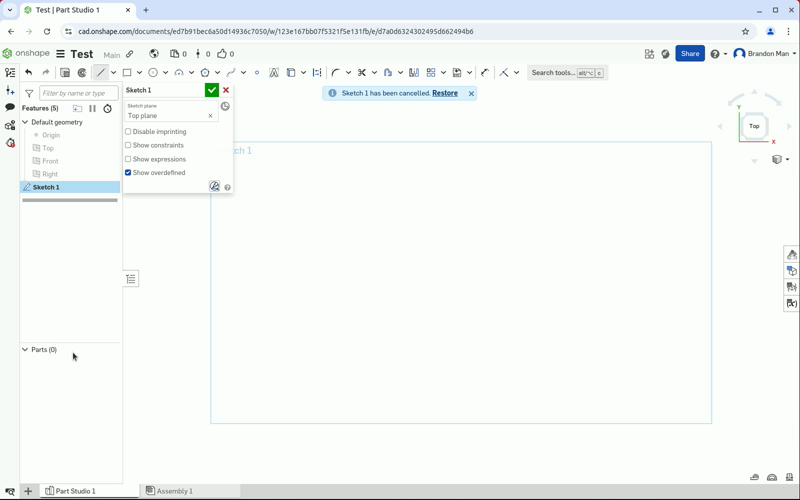
mouse_move(372, 395)
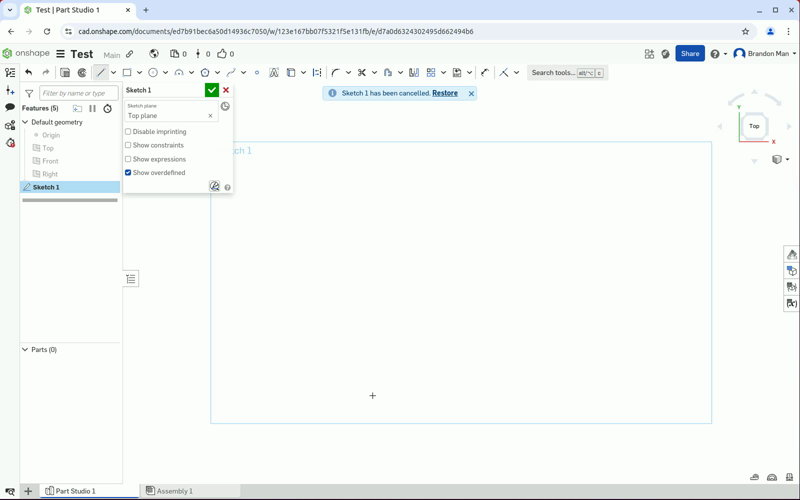
click(372, 395)
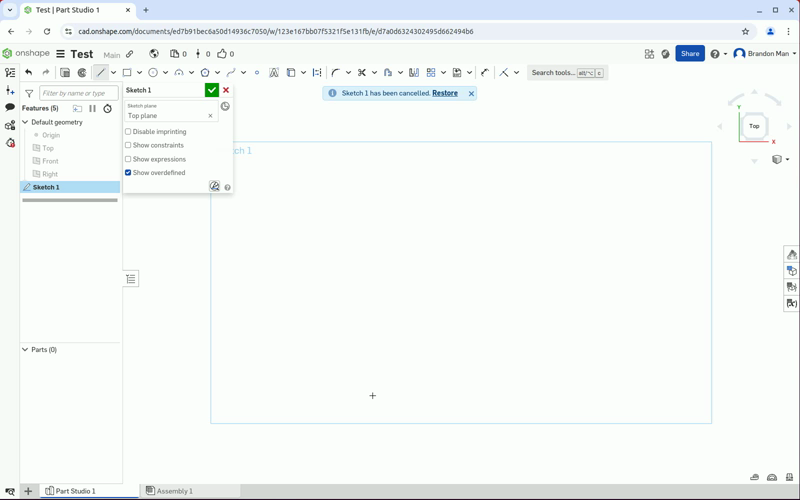
key_up(shift)
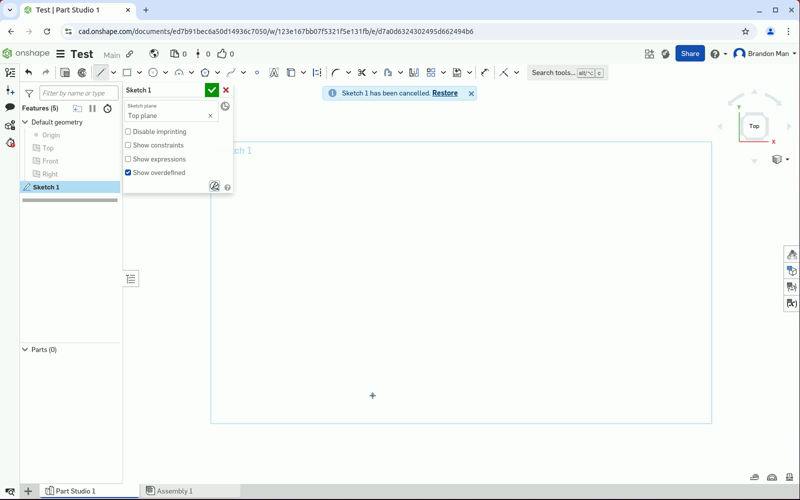
key_down(shift)
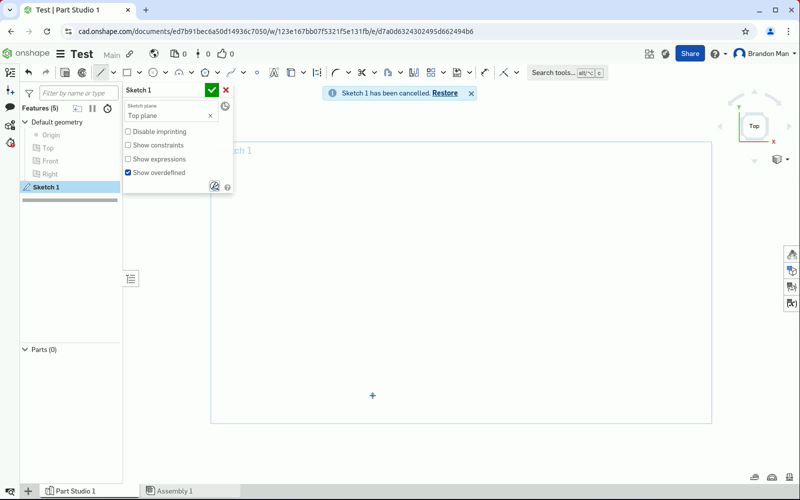
mouse_move(549, 395)
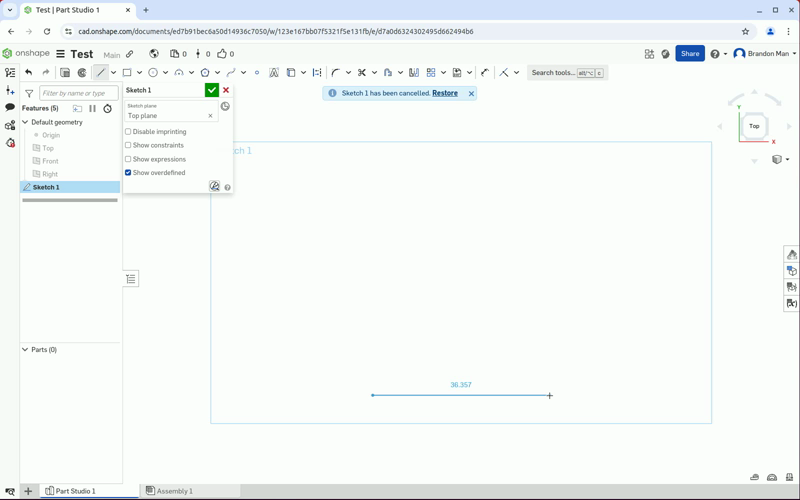
click(549, 395)
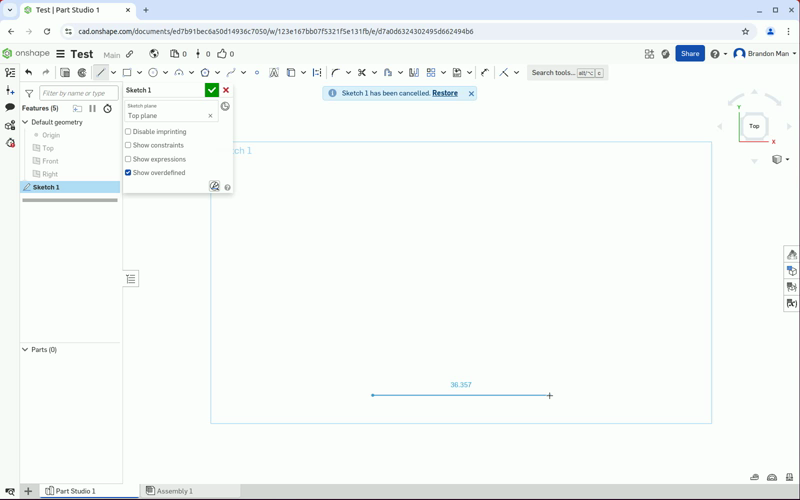
key_up(shift)
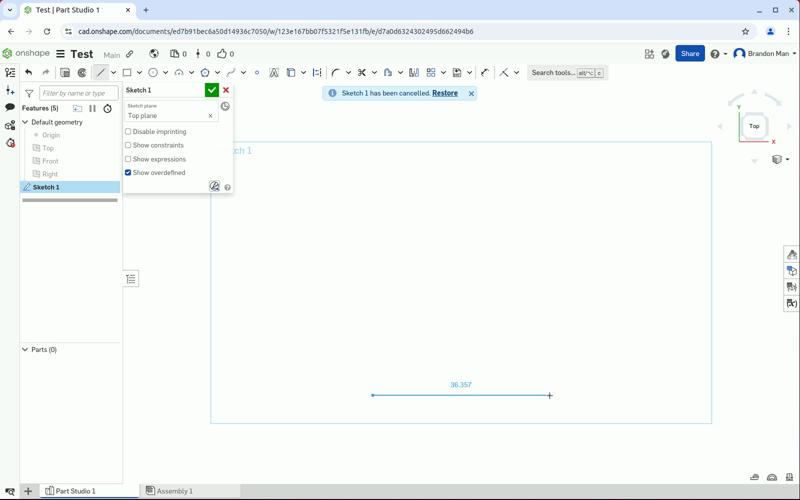
key_down(shift)
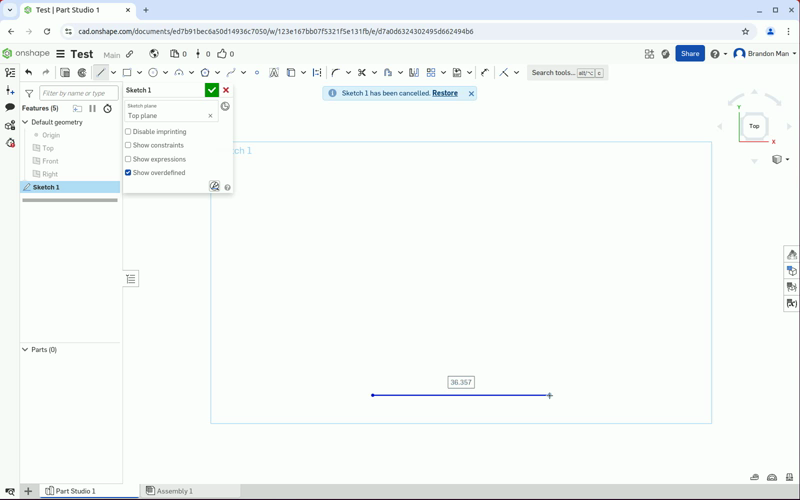
mouse_move(549, 171)
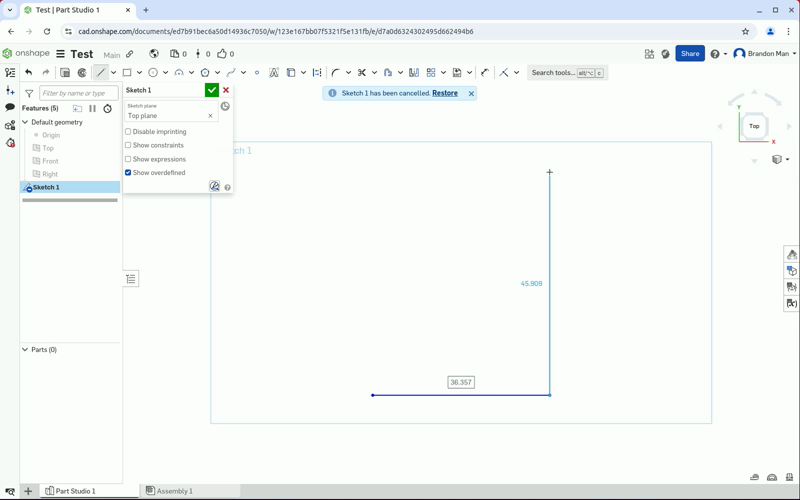
click(549, 171)
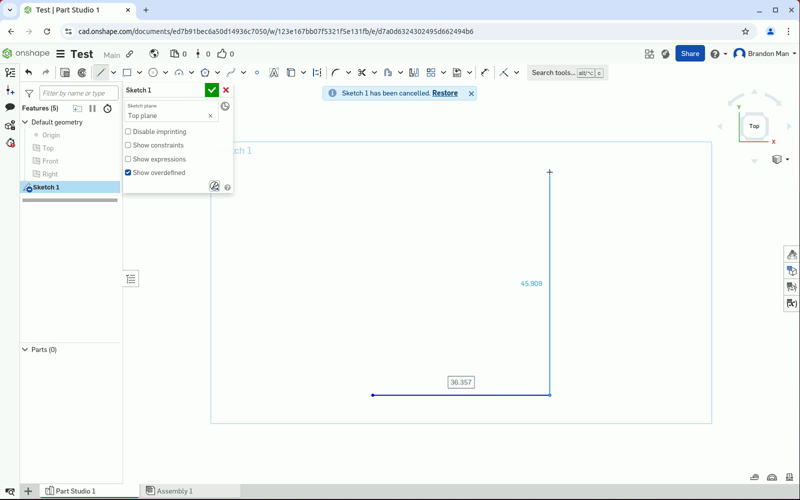
key_up(shift)
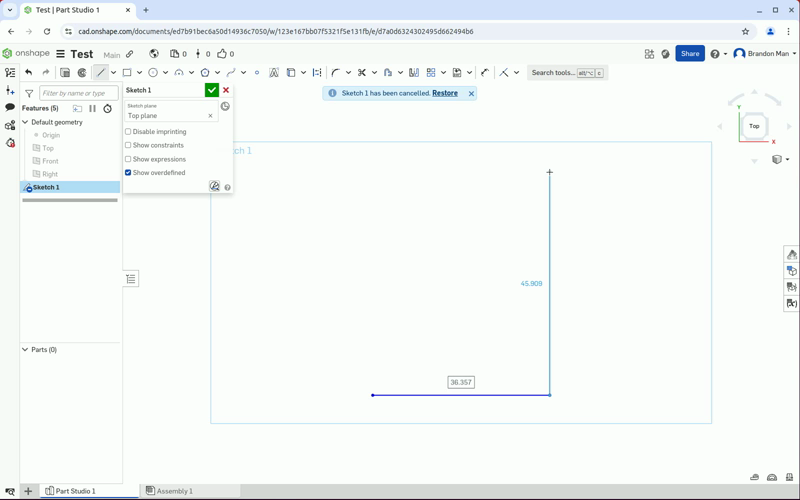
key_down(shift)
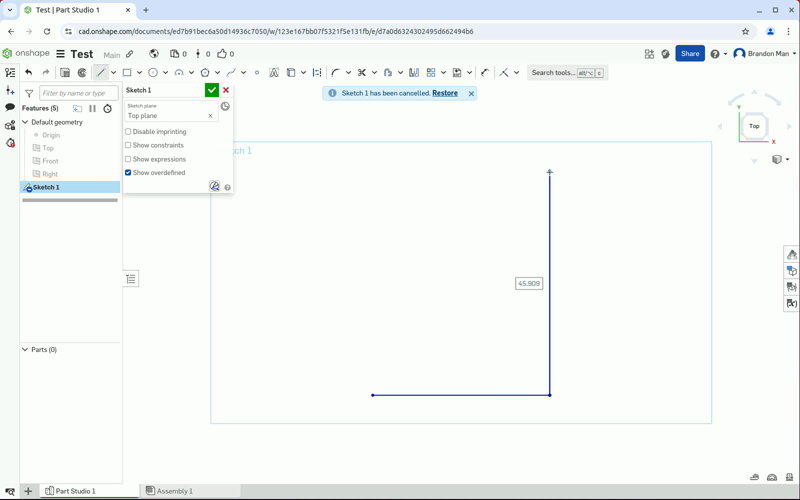
mouse_move(372, 171)
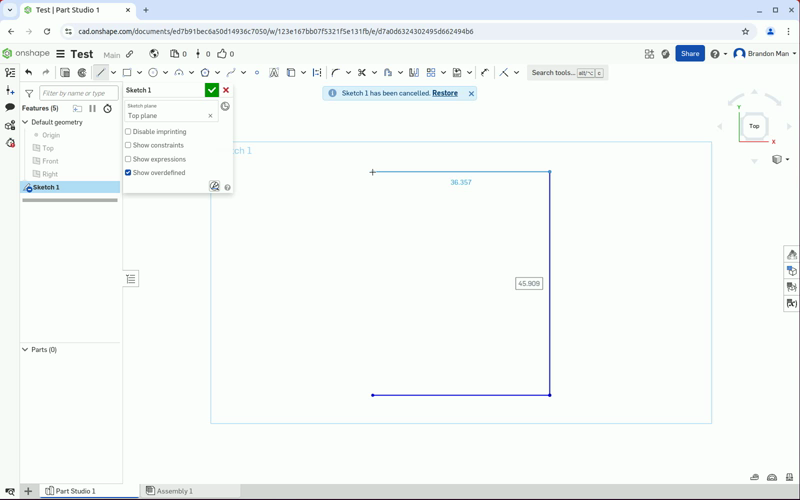
click(372, 171)
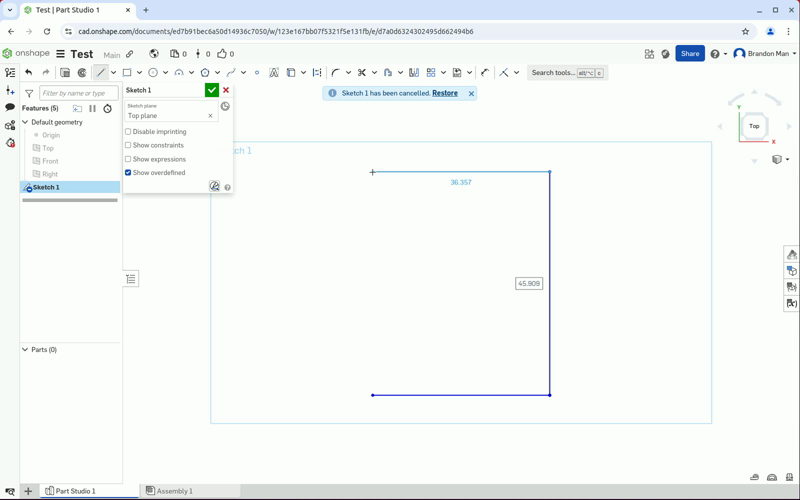
key_up(shift)
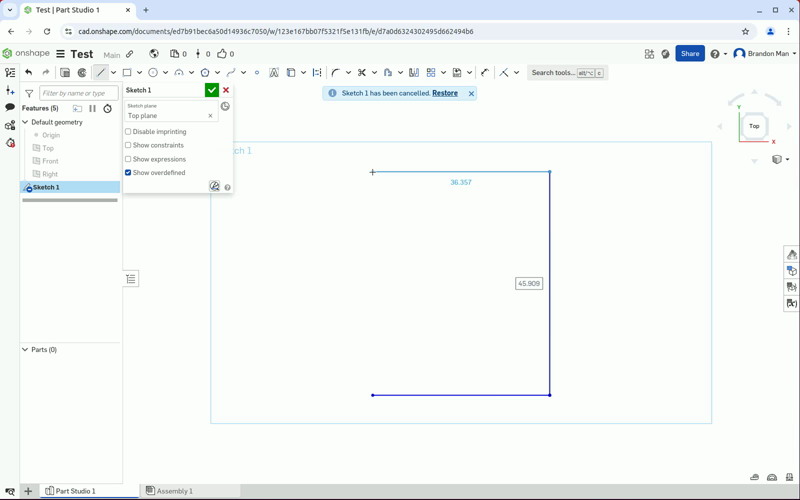
key_down(shift)
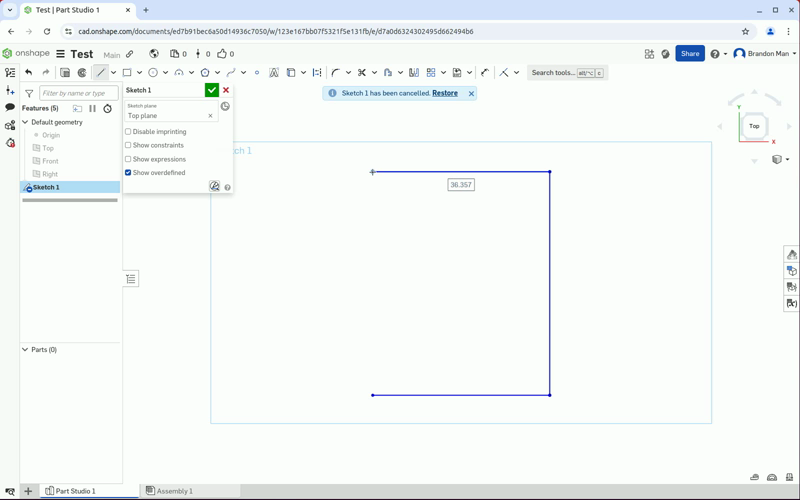
mouse_move(372, 395)
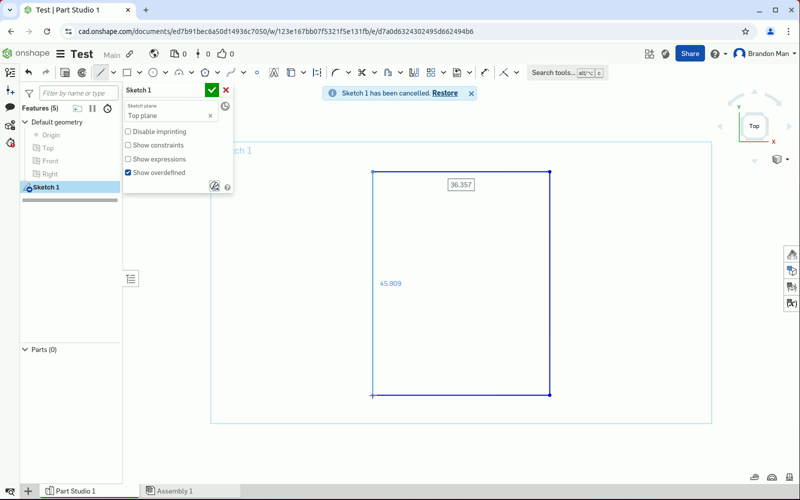
key_up(shift)
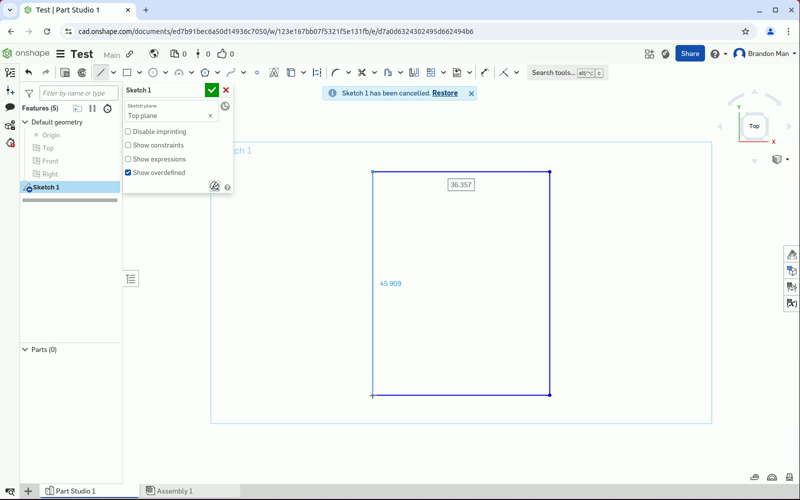
click(372, 395)
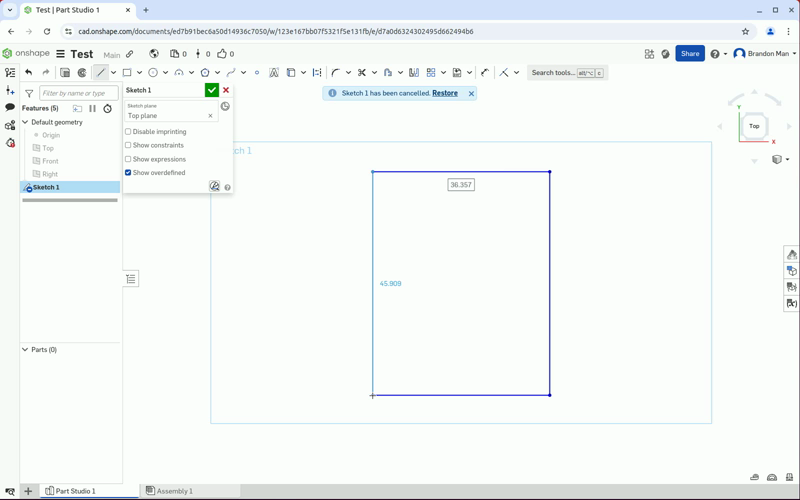
key(esc)
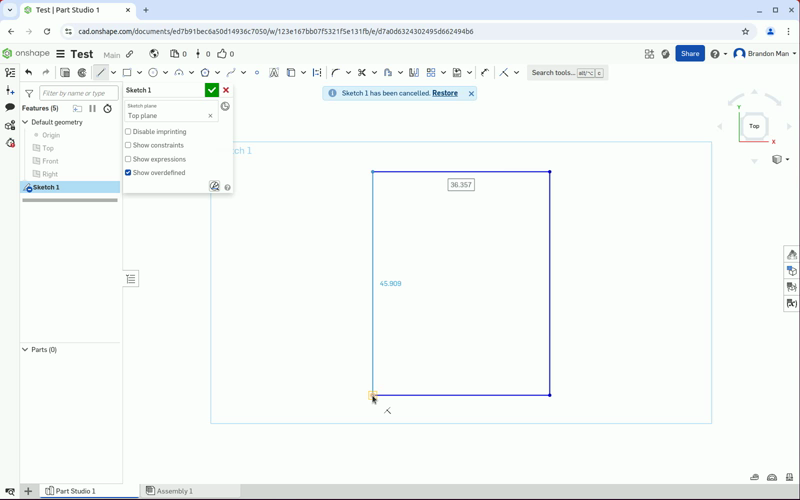
mouse_move(446, 253)
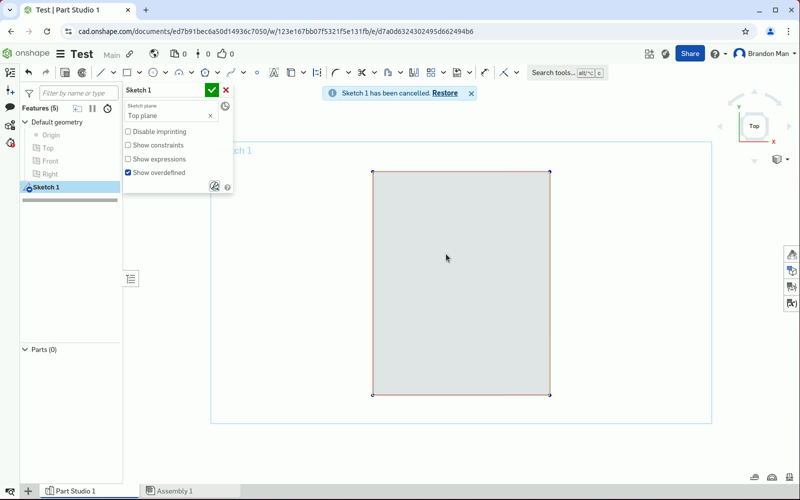
click(446, 253)
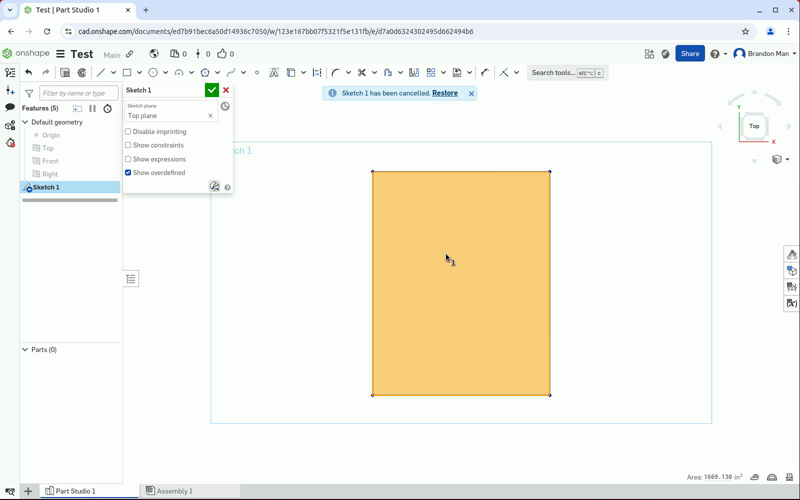
mouse_move(73, 352)
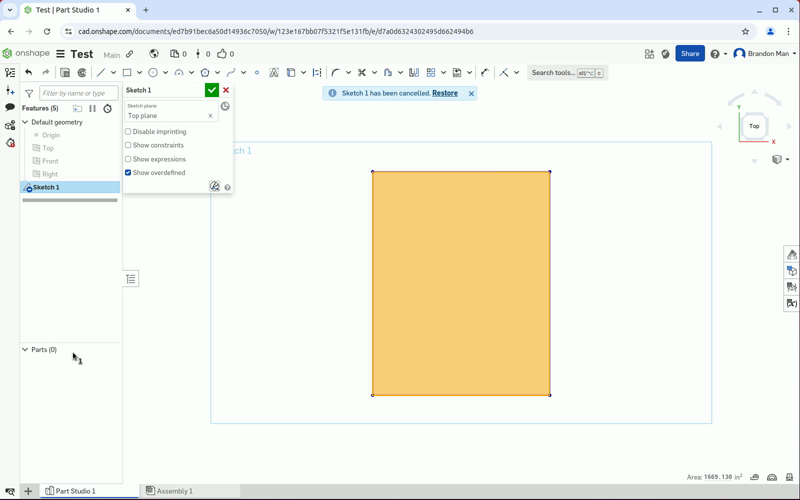
key(shift+y)
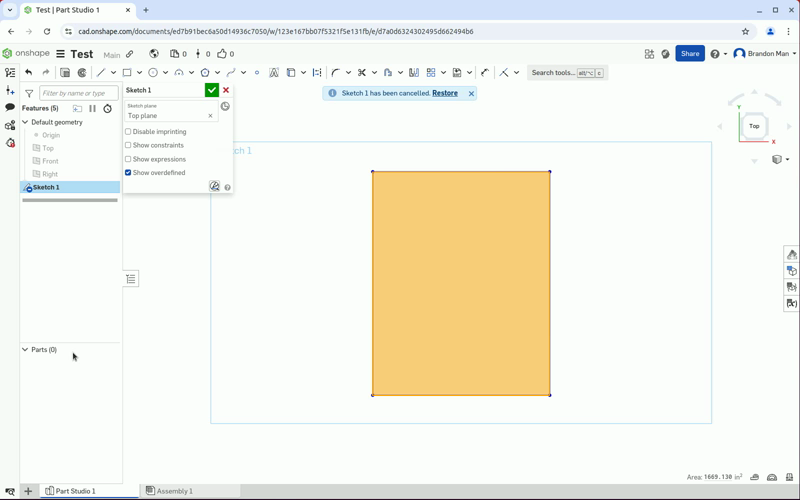
key(shift+e)
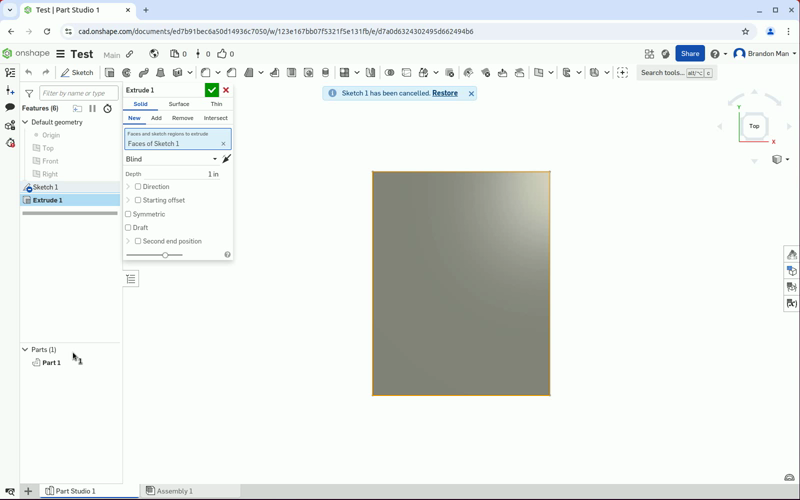
mouse_move(143, 106)
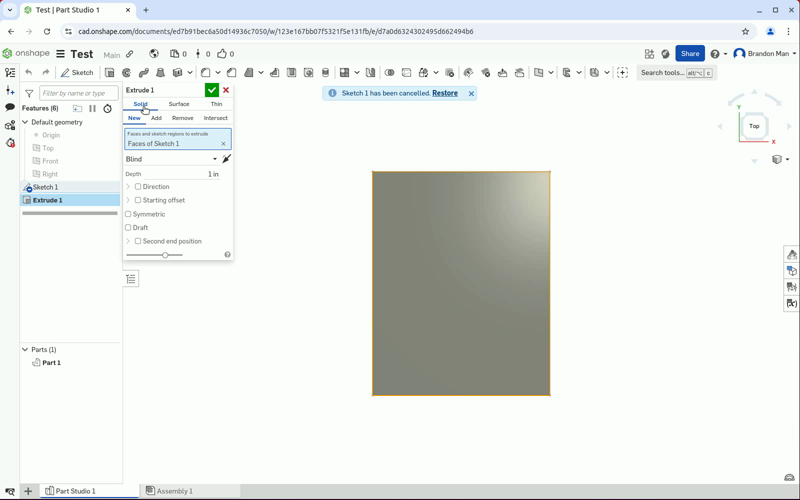
click(143, 106)
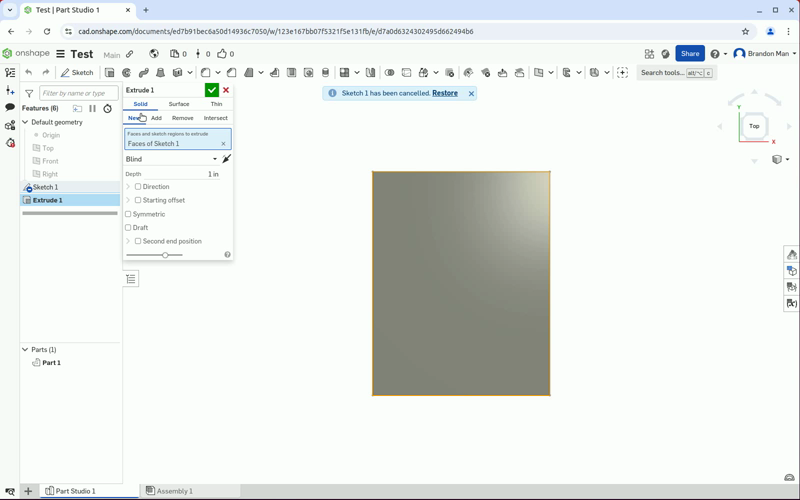
mouse_move(137, 120)
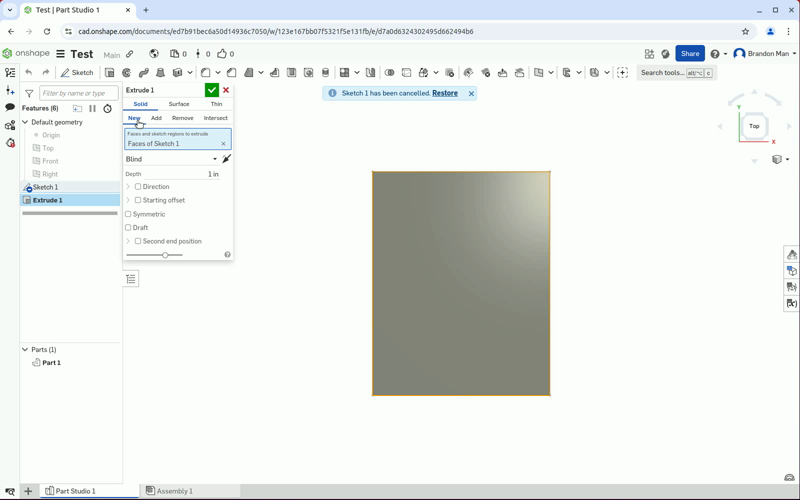
click(137, 120)
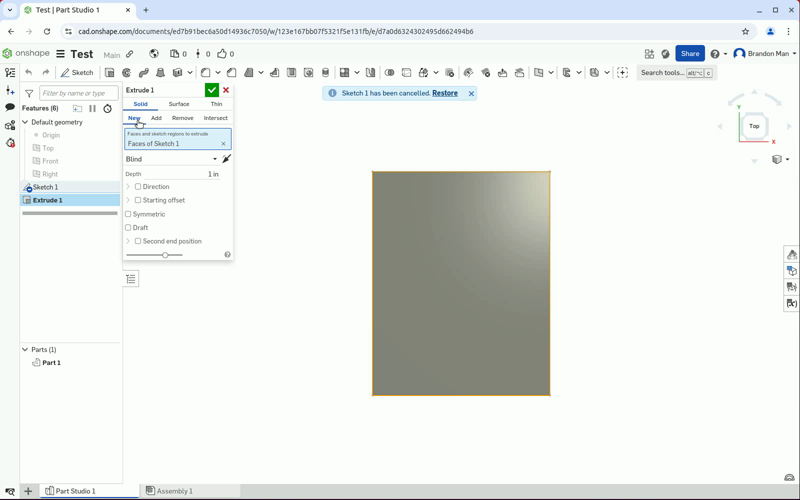
key(tab, 4)
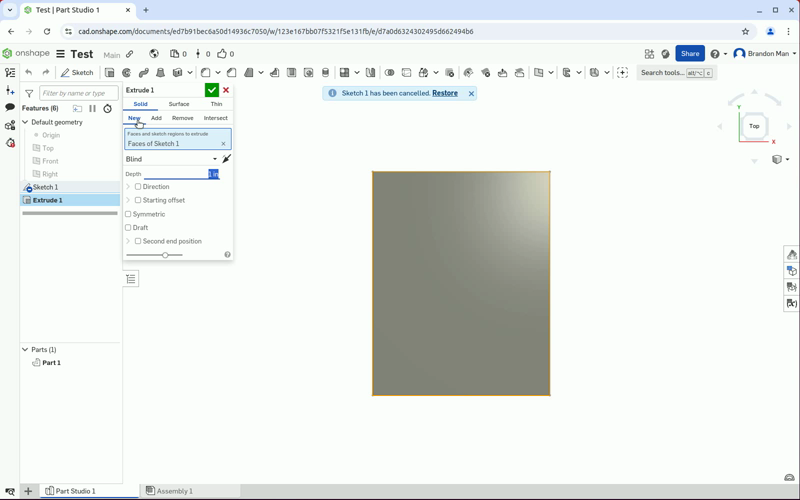
text(7.943)
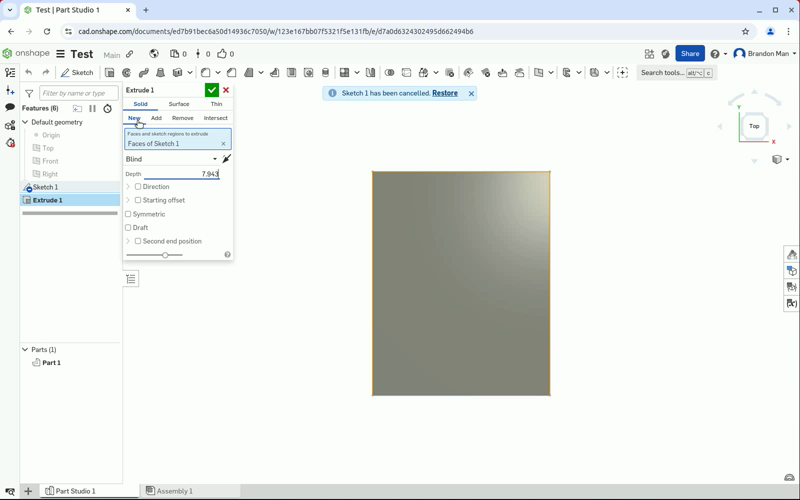
key(enter)
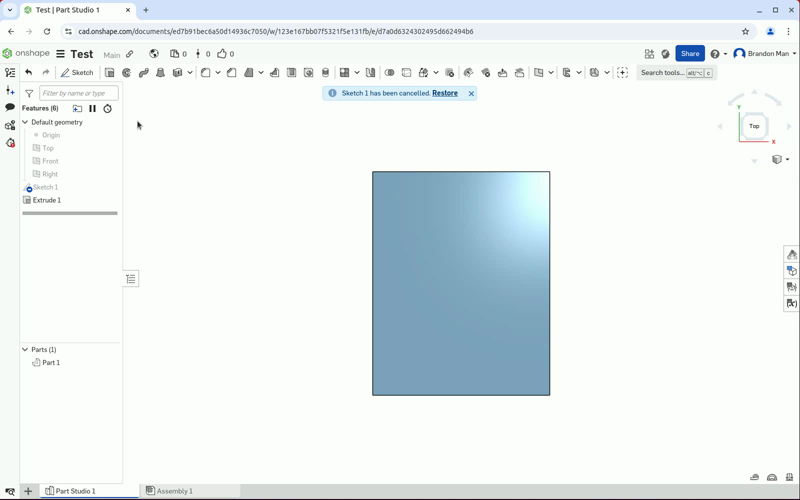
key(shift+h)
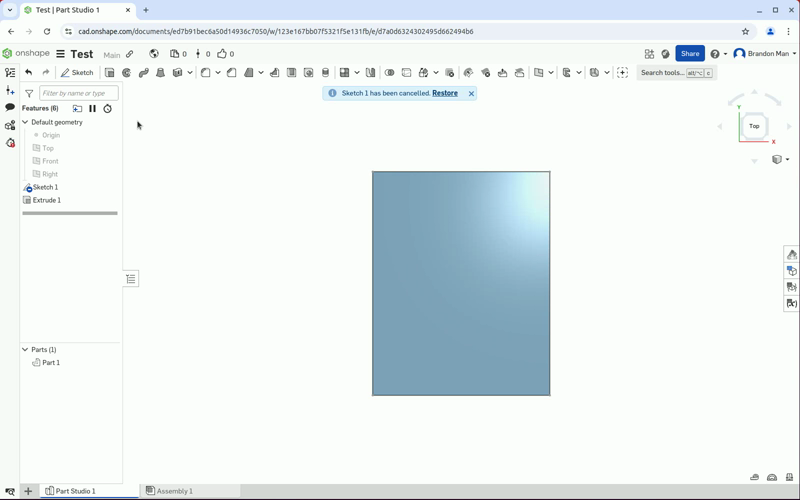
key(shift+h)
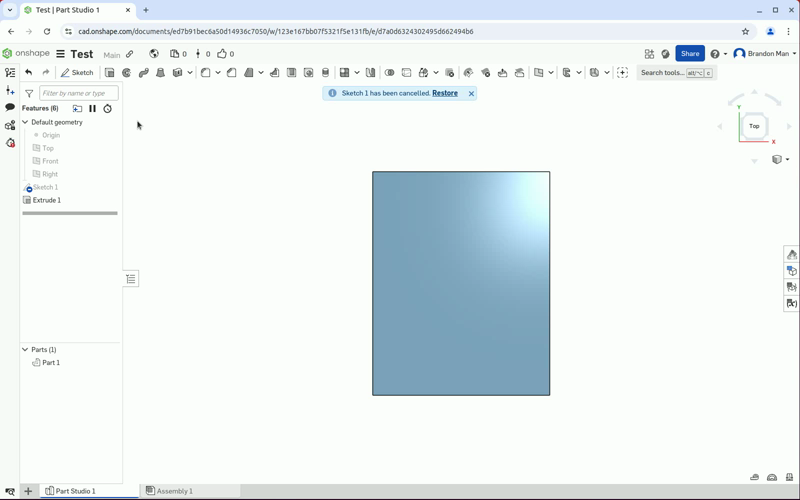
mouse_move(73, 189)
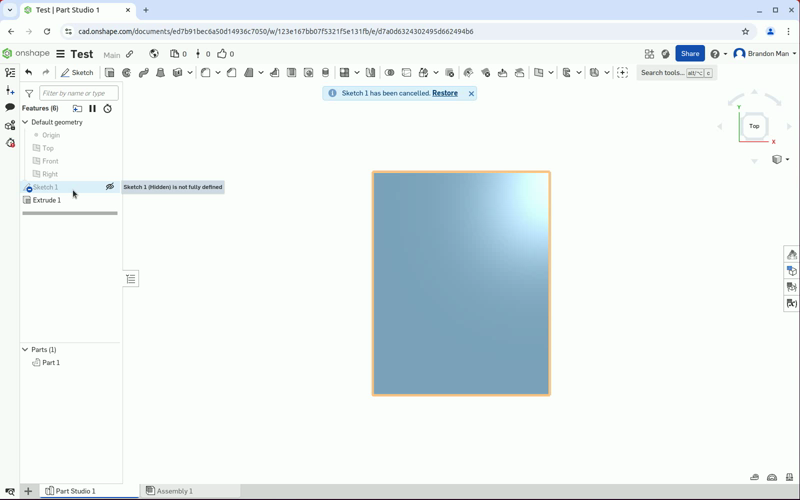
click(73, 189)
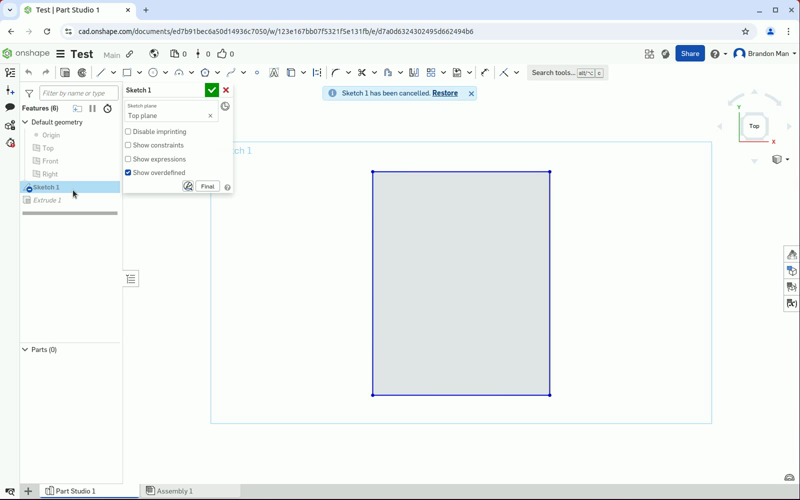
mouse_move(229, 92)
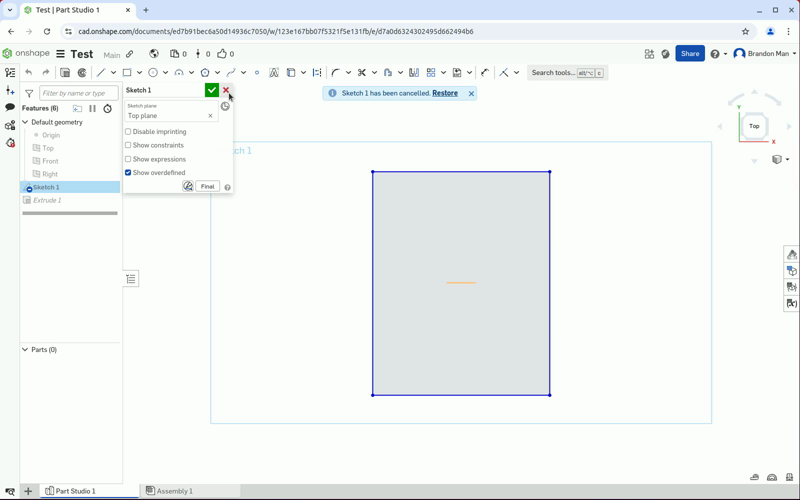
click(229, 92)
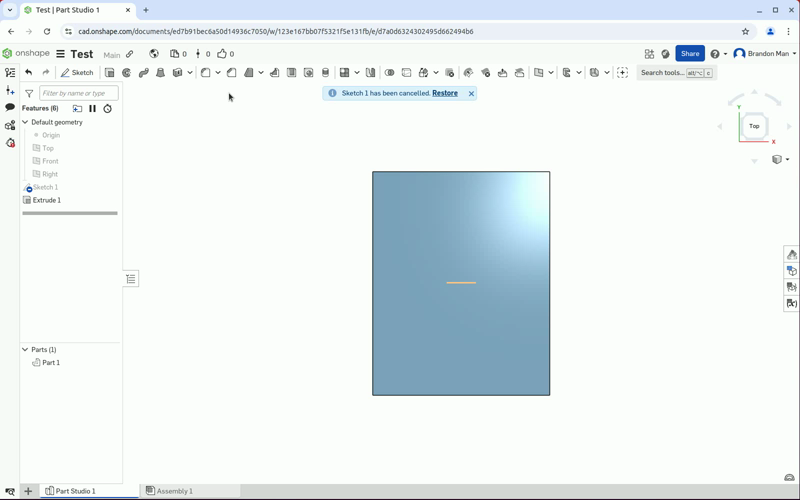
mouse_move(541, 75)
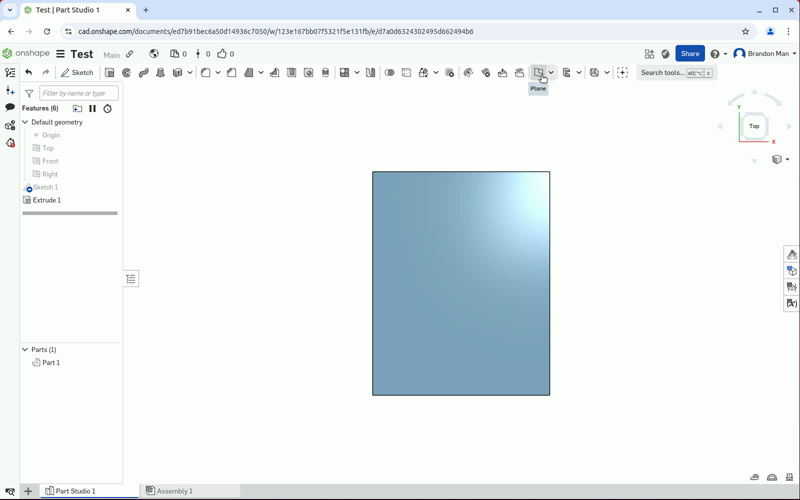
click(541, 75)
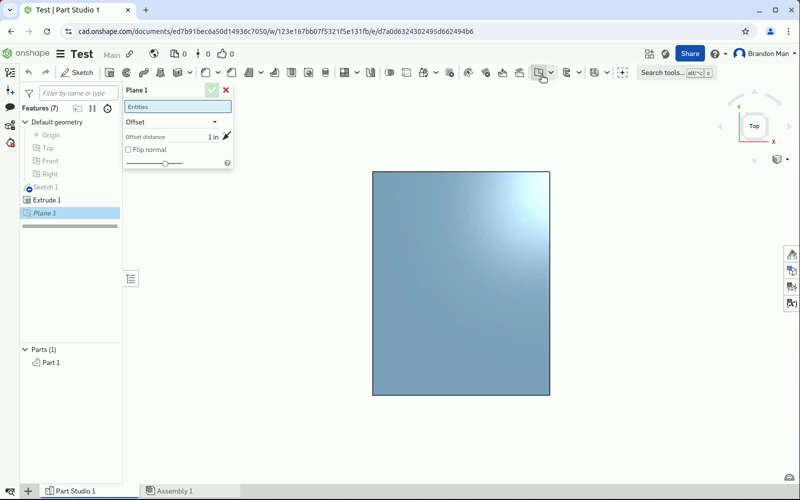
mouse_move(73, 150)
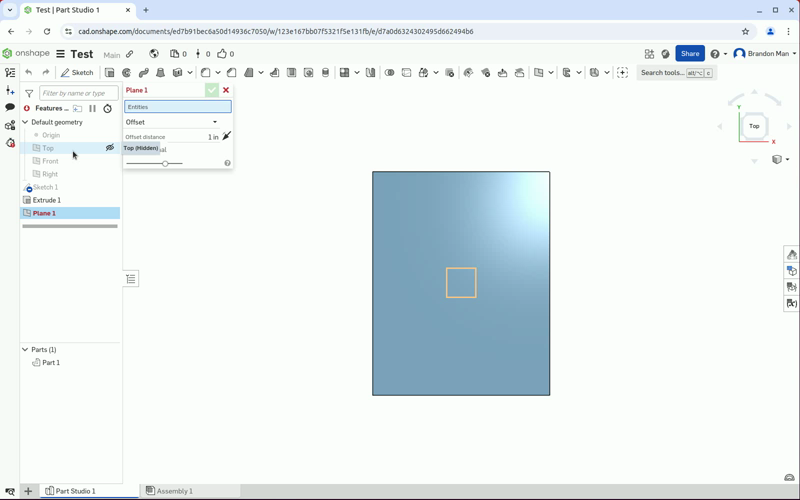
click(73, 150)
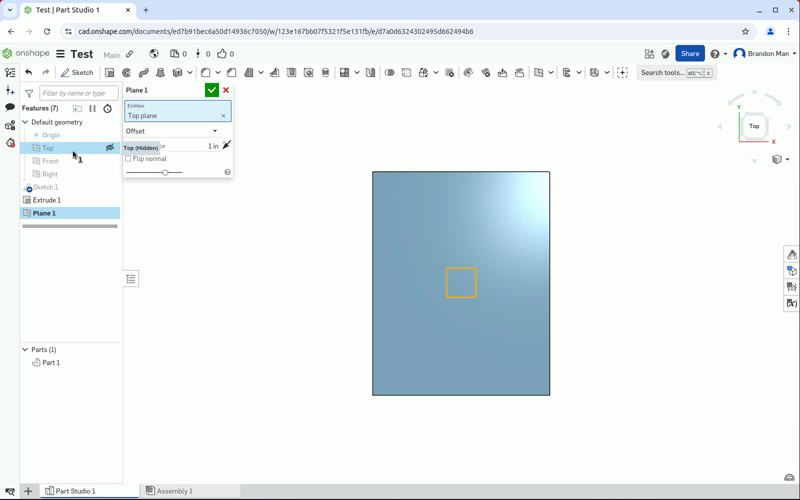
key(tab, 2)
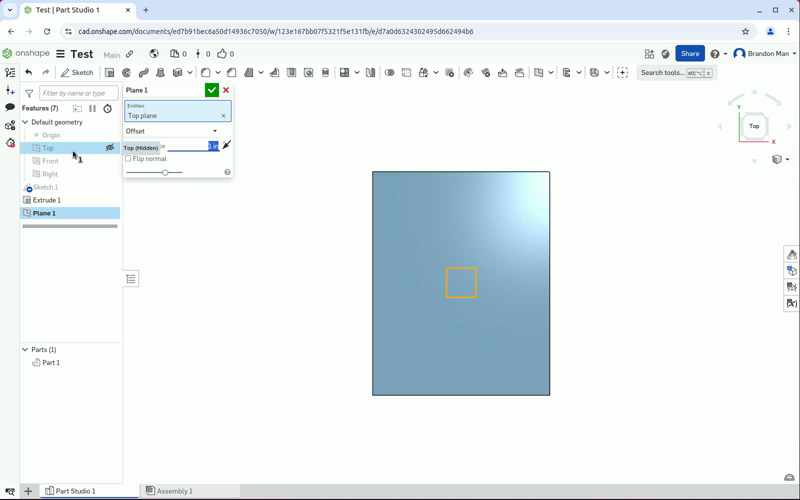
text(7.949)
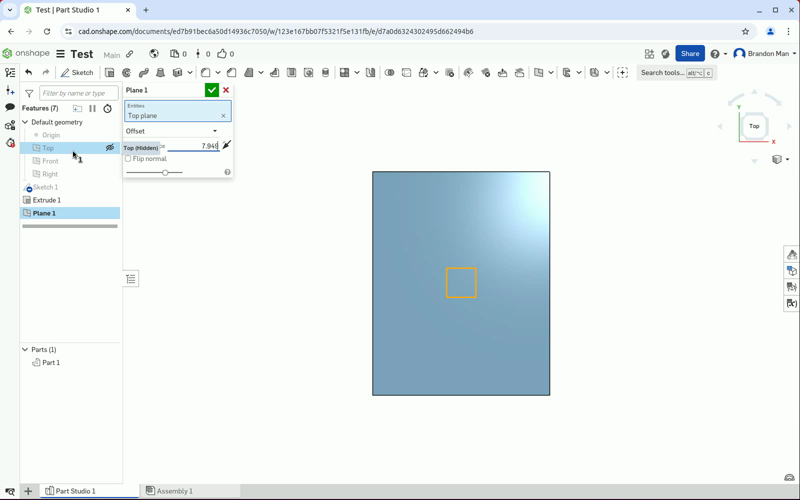
key(enter, 2)
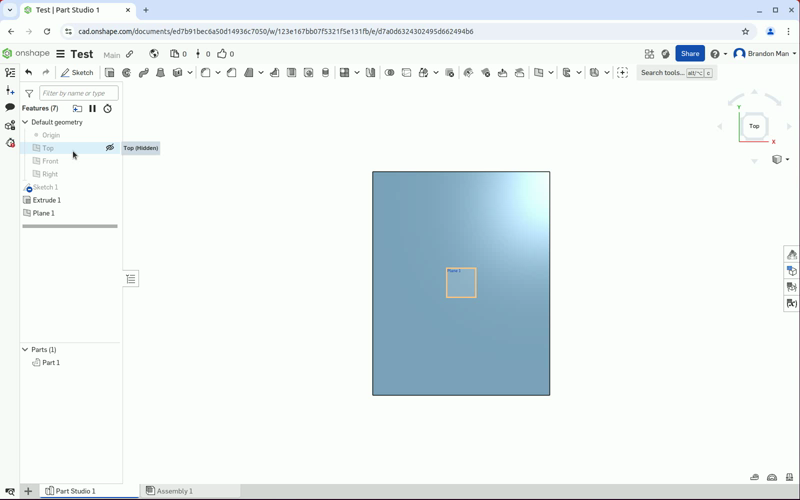
key(shift+s)
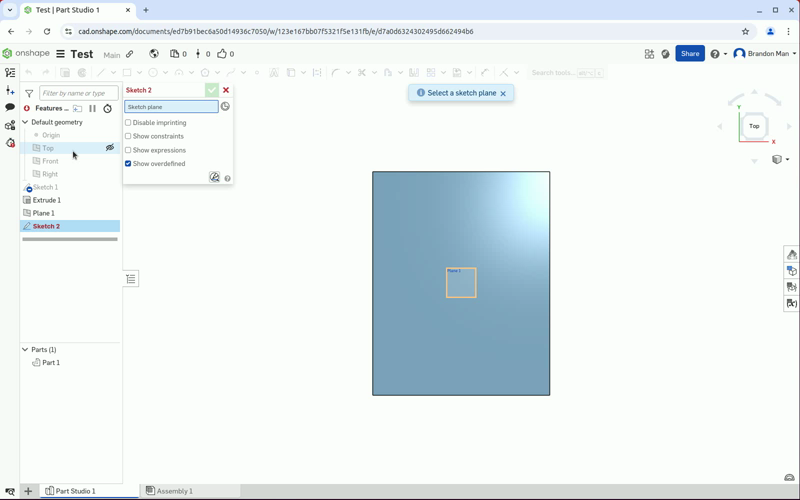
mouse_move(73, 215)
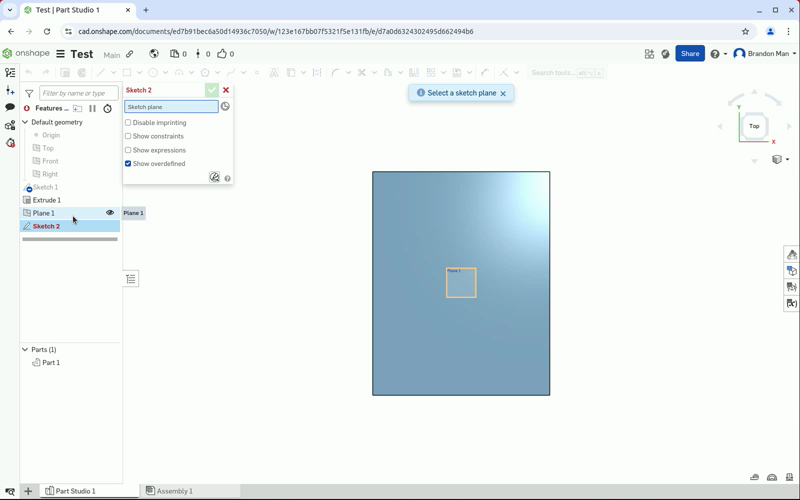
click(73, 215)
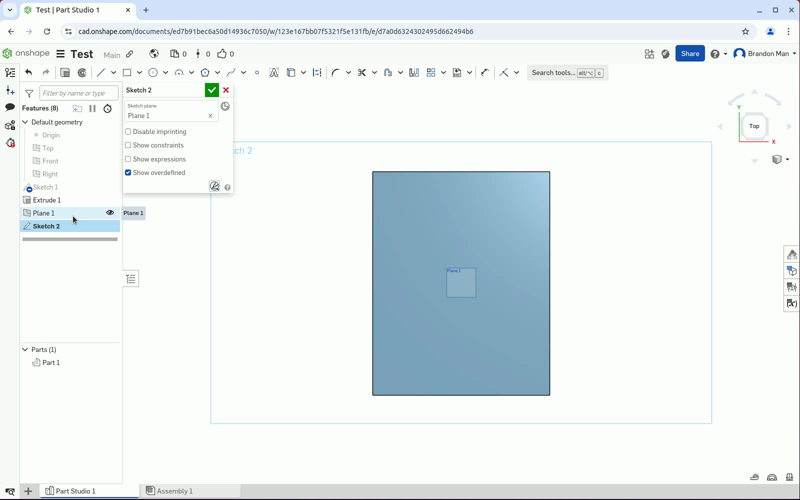
mouse_move(73, 352)
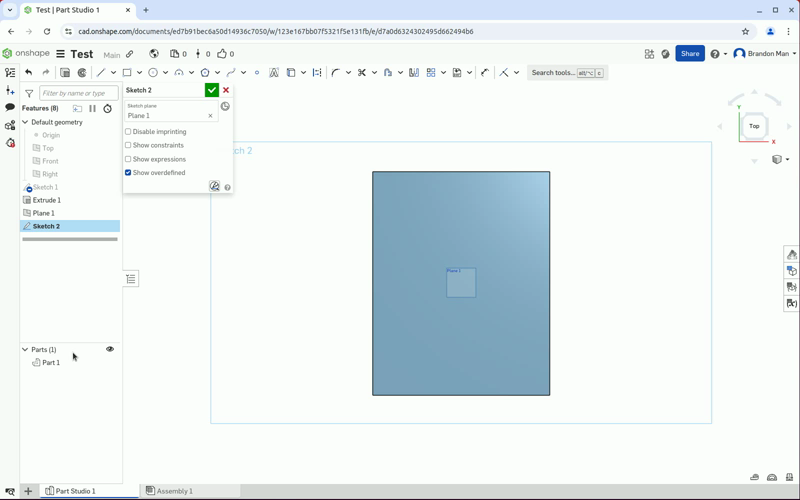
key(y)
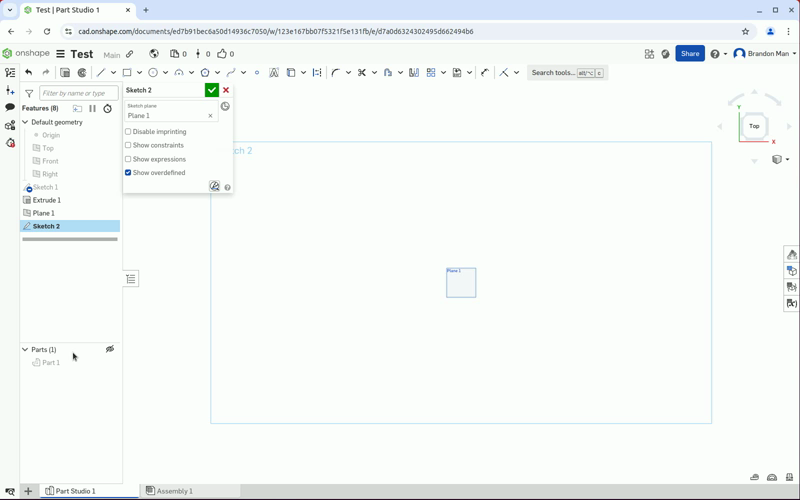
key(c)
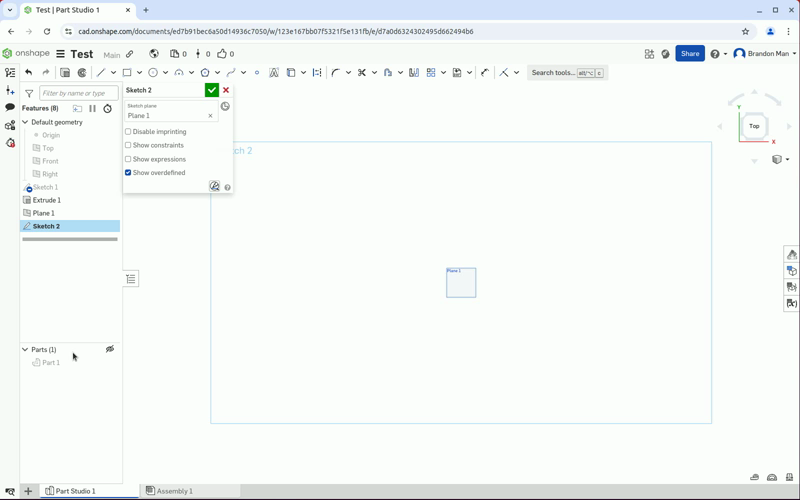
key_down(shift)
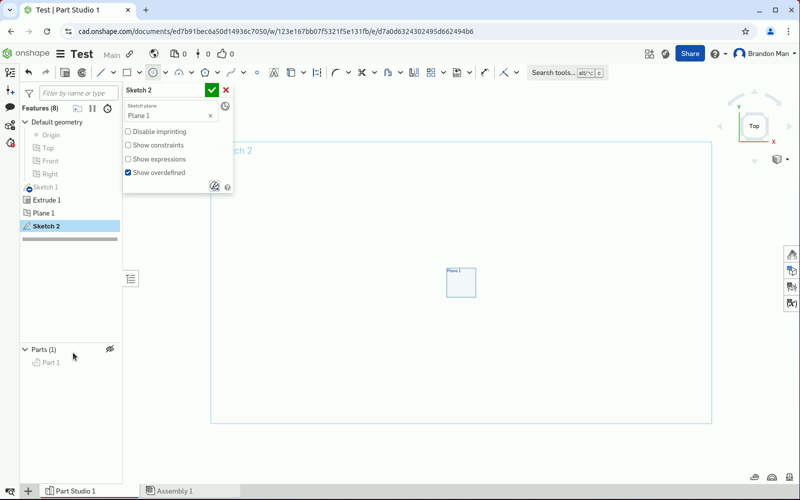
mouse_move(457, 272)
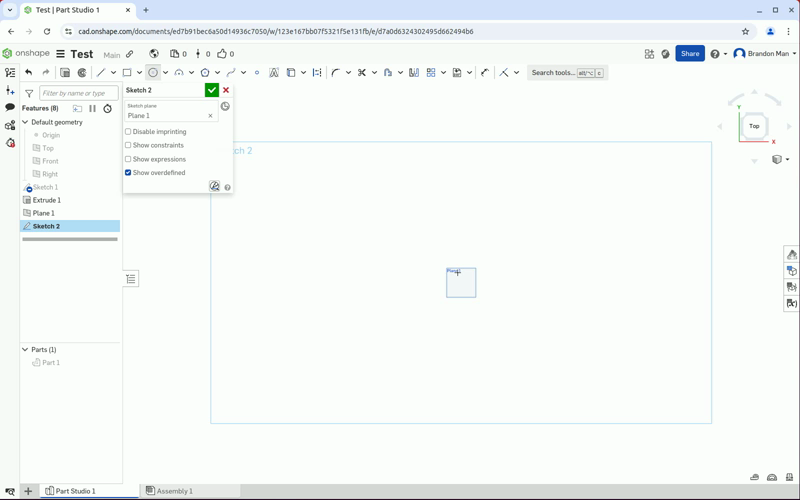
click(457, 272)
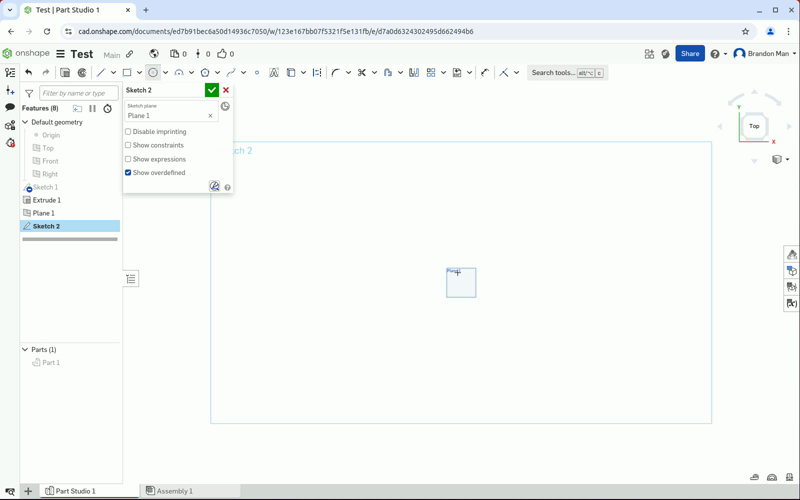
key_up(shift)
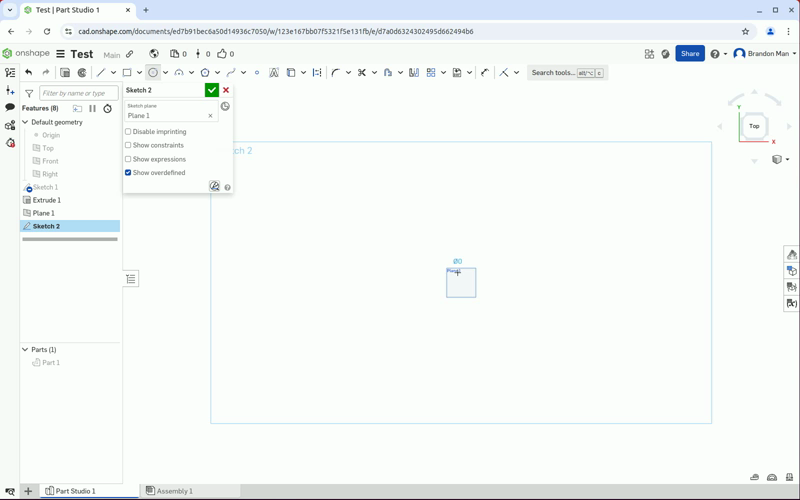
mouse_move(514, 272)
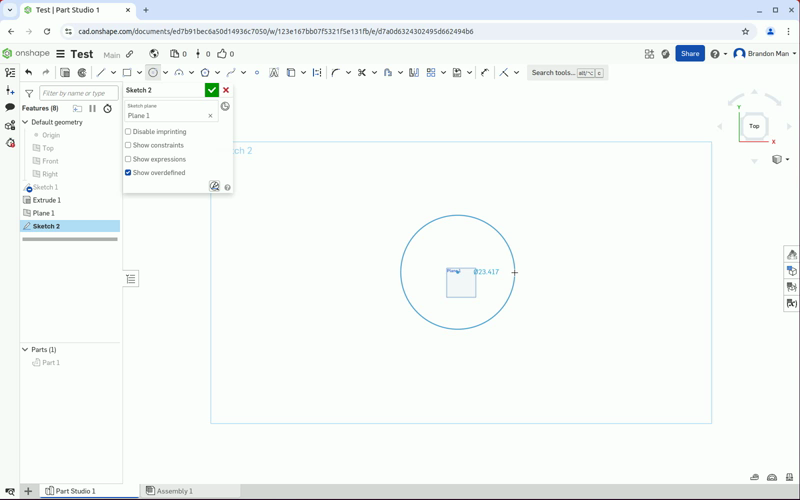
click(514, 272)
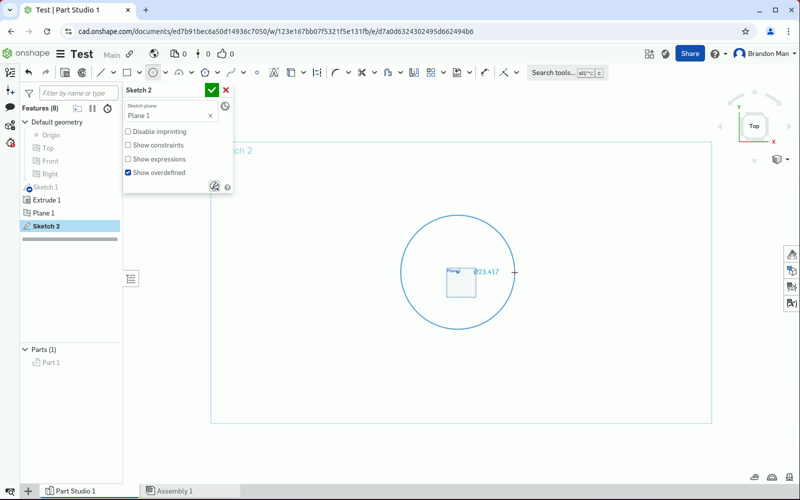
key(esc)
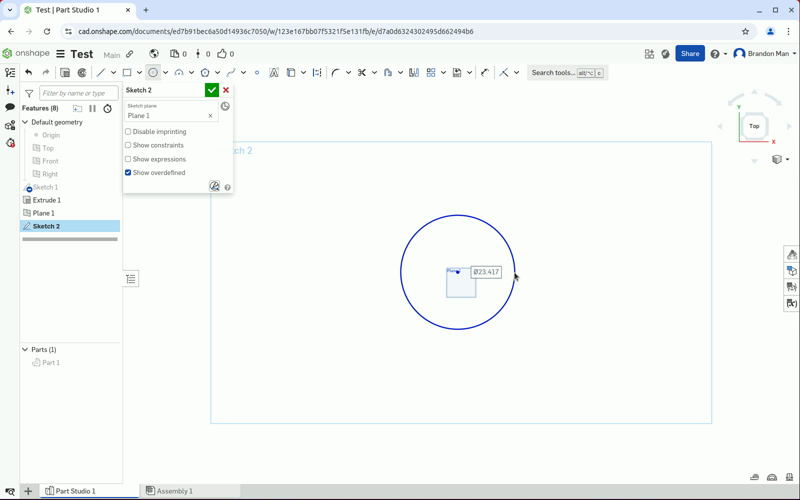
mouse_move(476, 287)
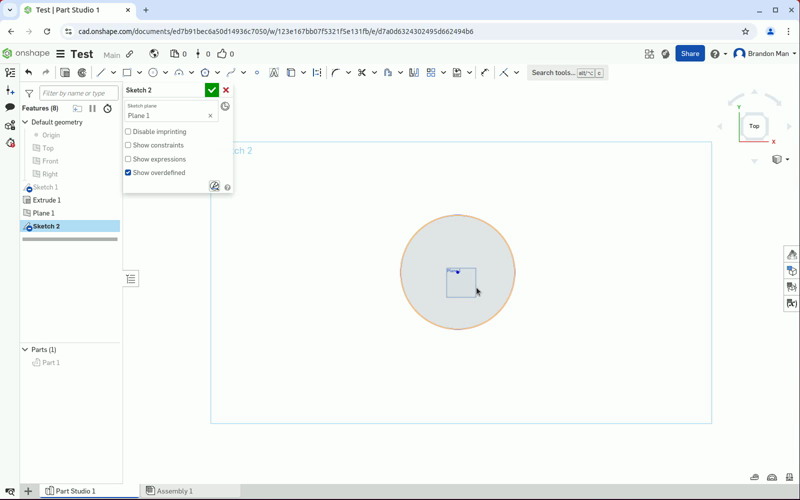
click(476, 287)
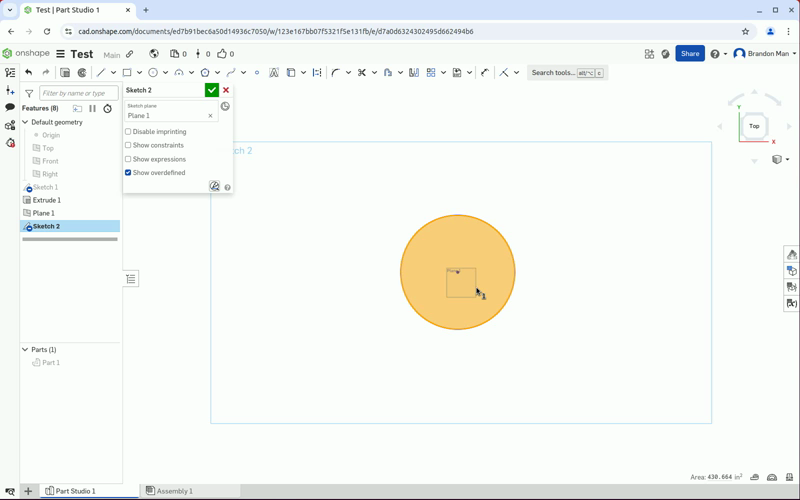
mouse_move(73, 352)
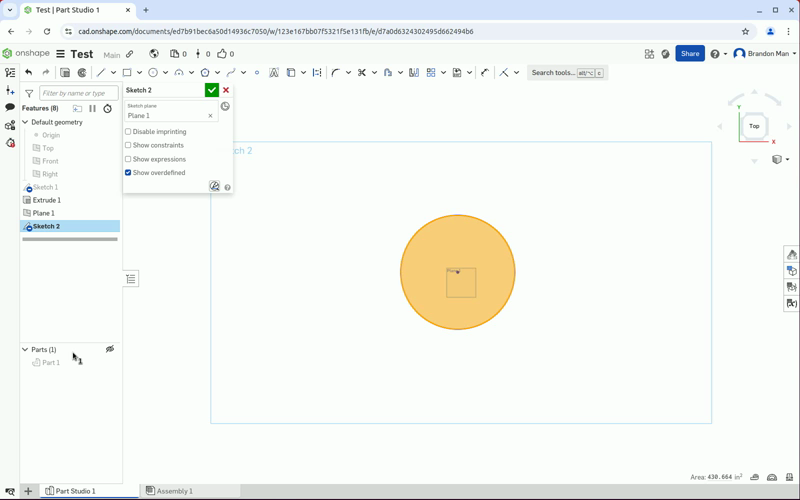
key(shift+y)
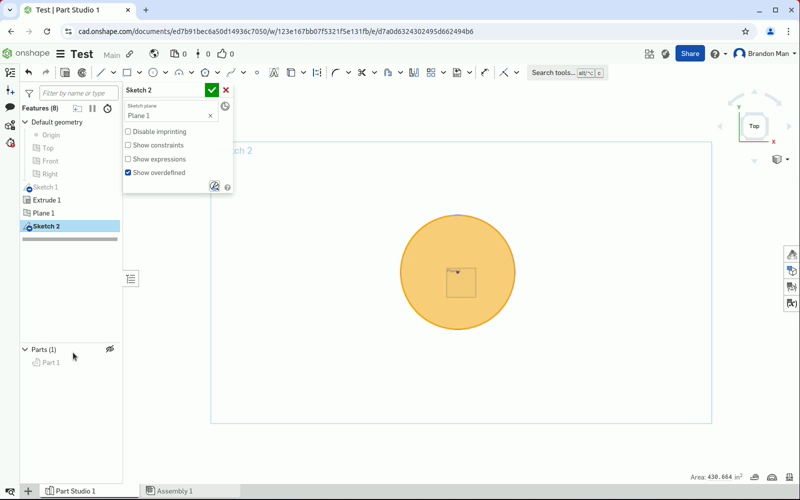
key(shift+e)
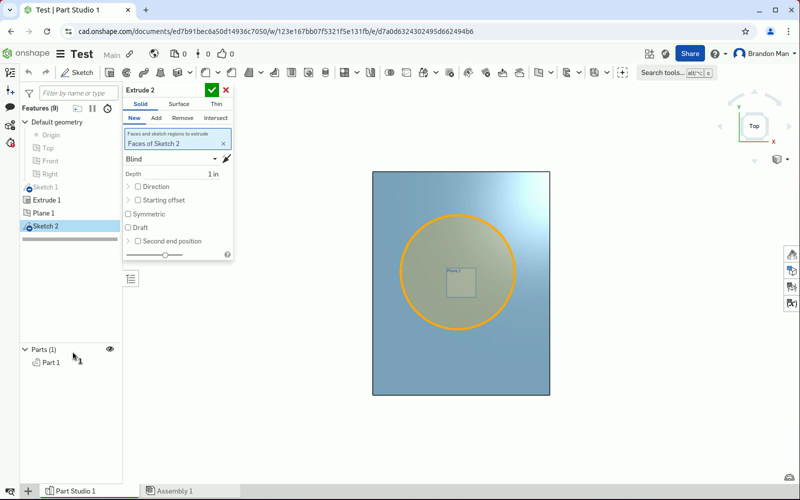
mouse_move(143, 106)
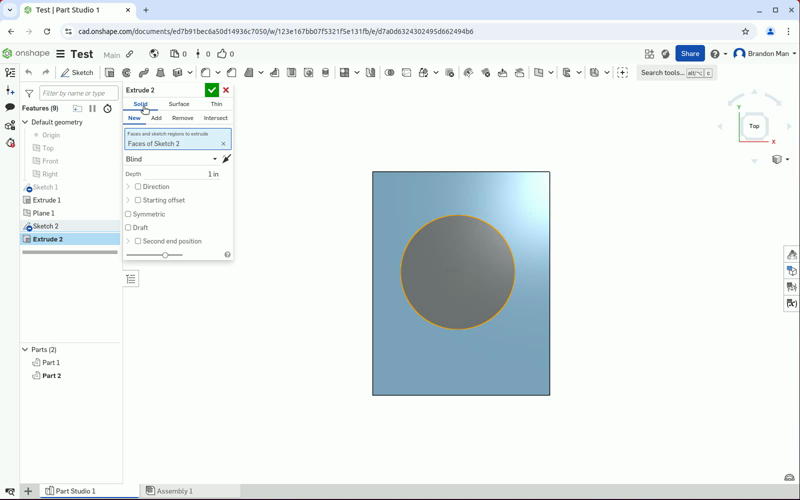
click(143, 106)
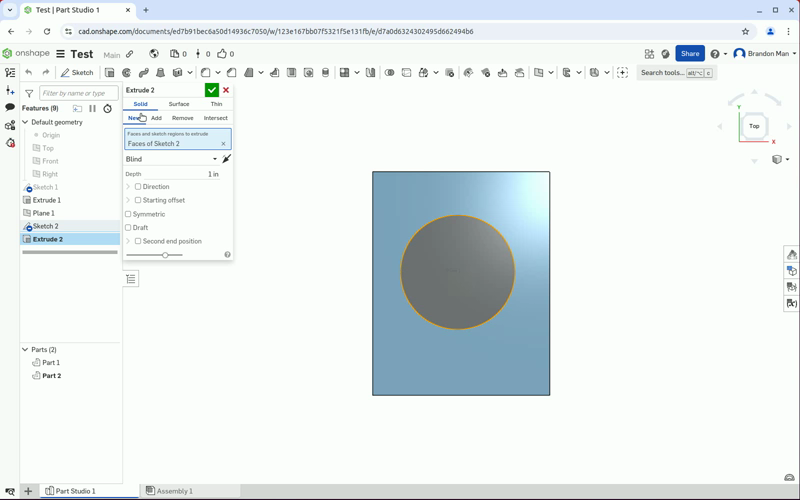
mouse_move(137, 120)
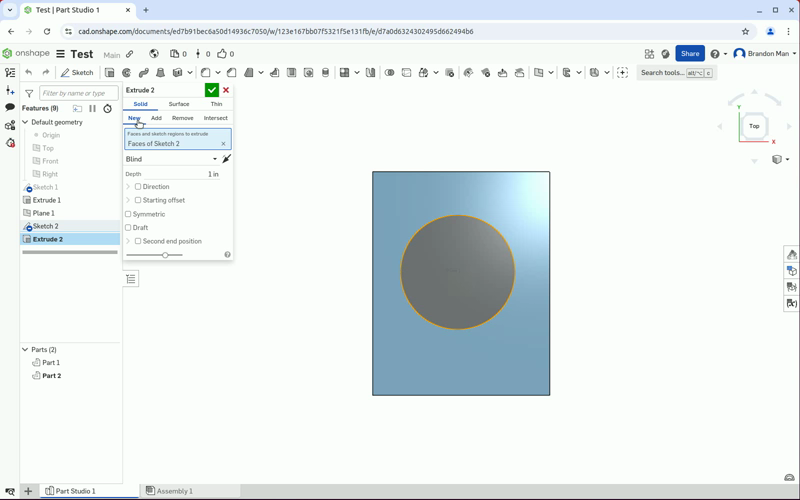
click(137, 120)
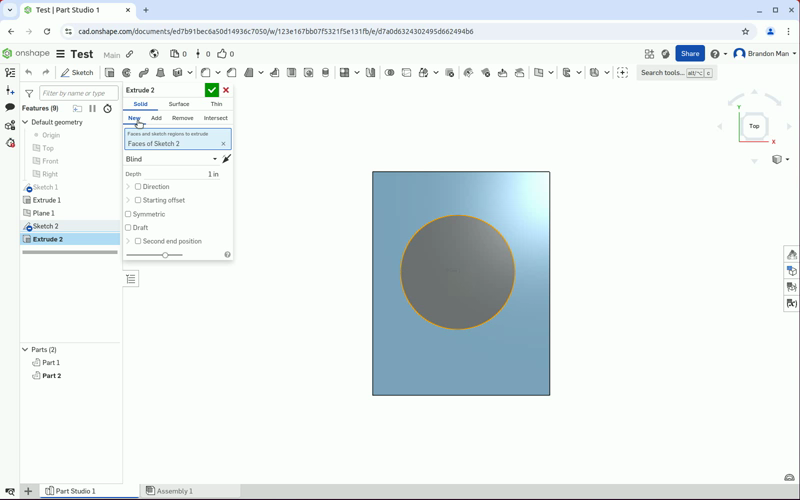
key(tab, 4)
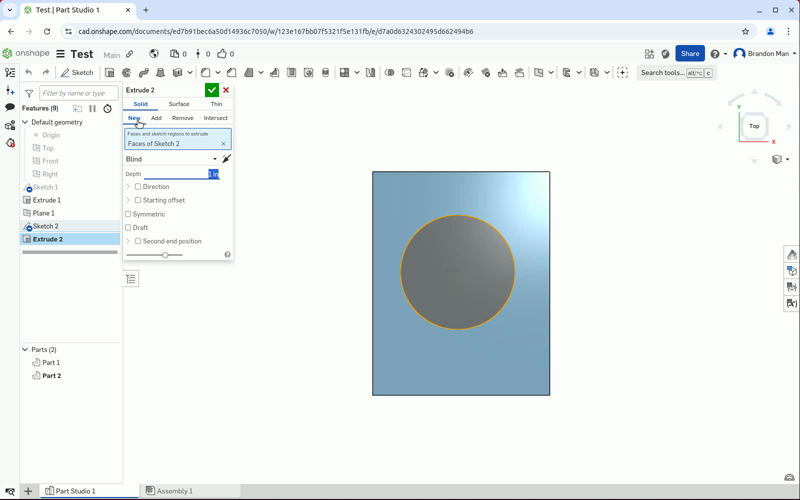
text(7.221)
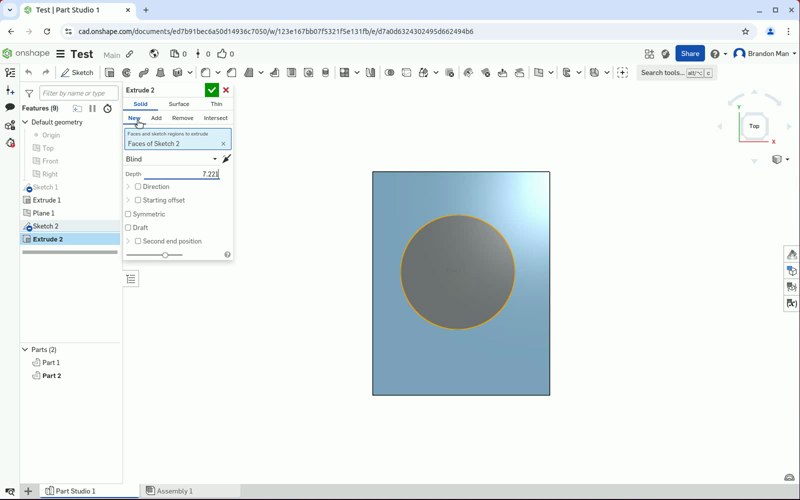
key(enter)
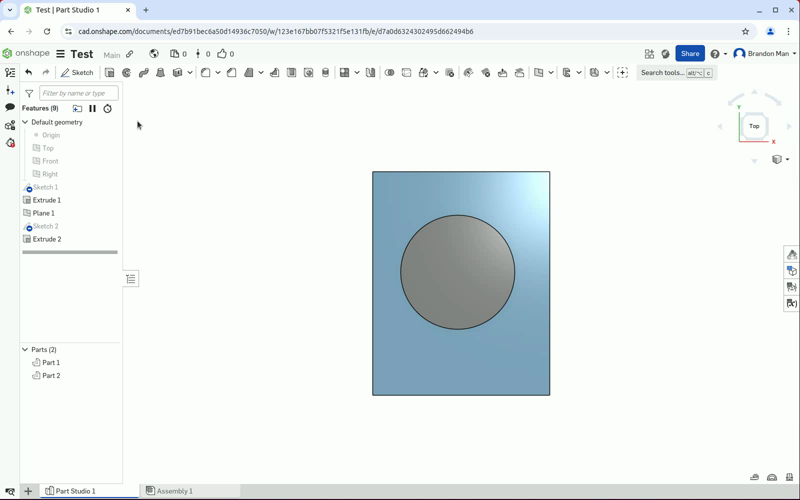
key(shift+h)
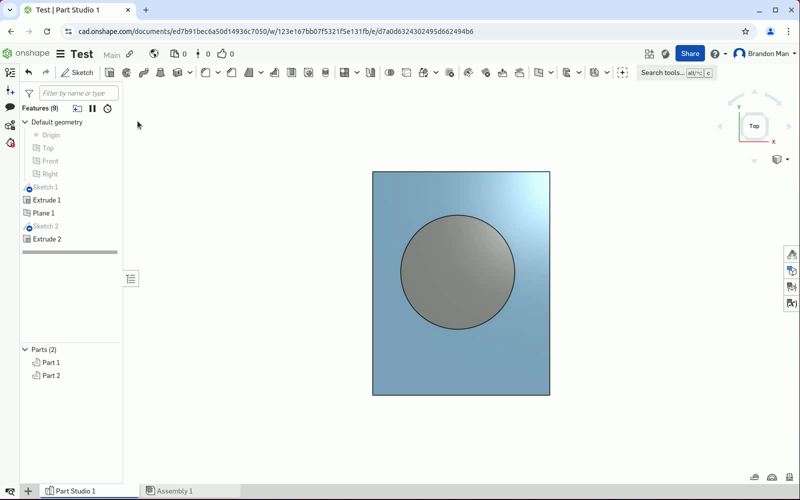
key(shift+h)
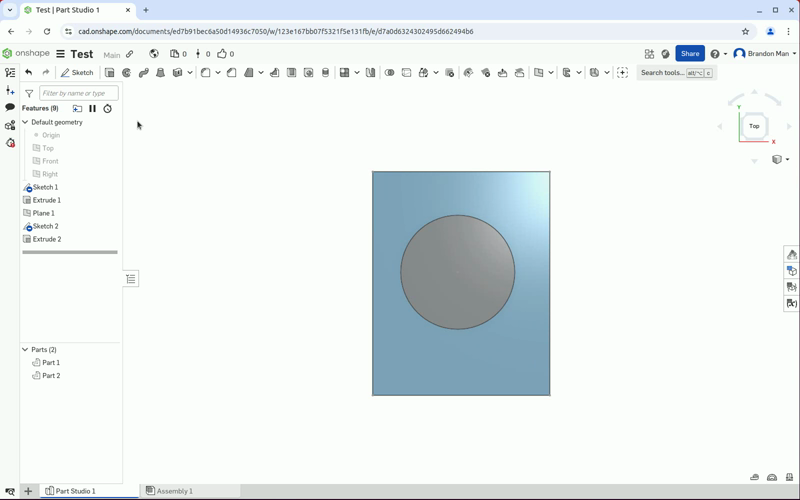
key(shift+7)
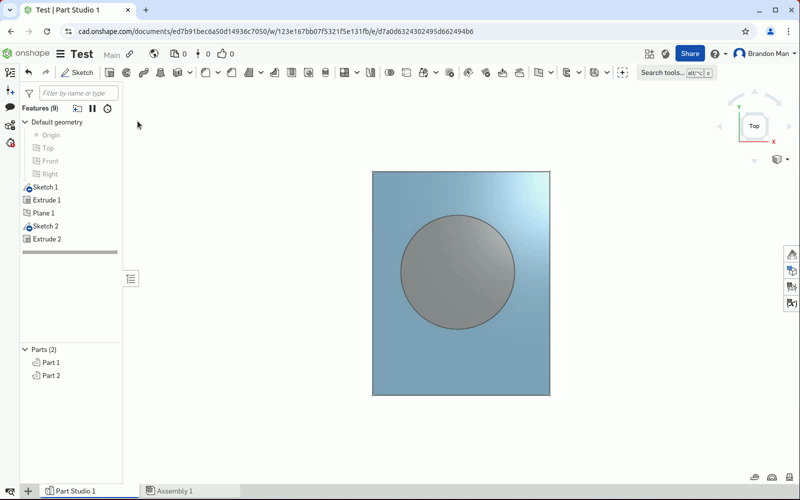
key(up, 3)
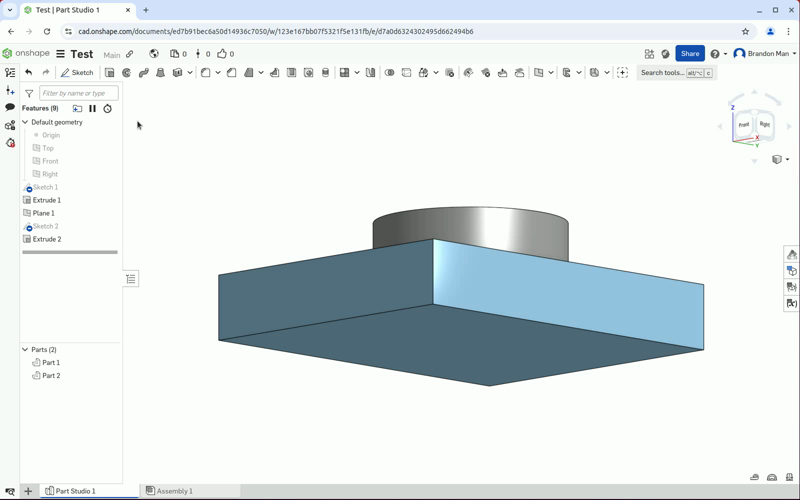
key(left, 3)
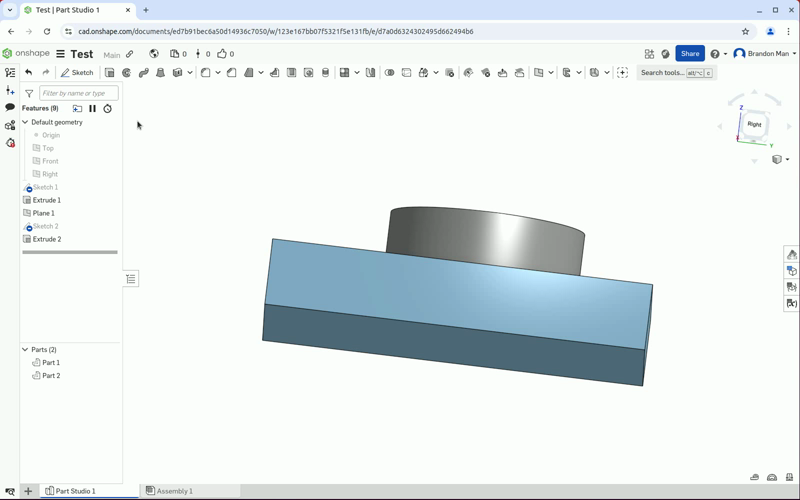
key(right, 3)
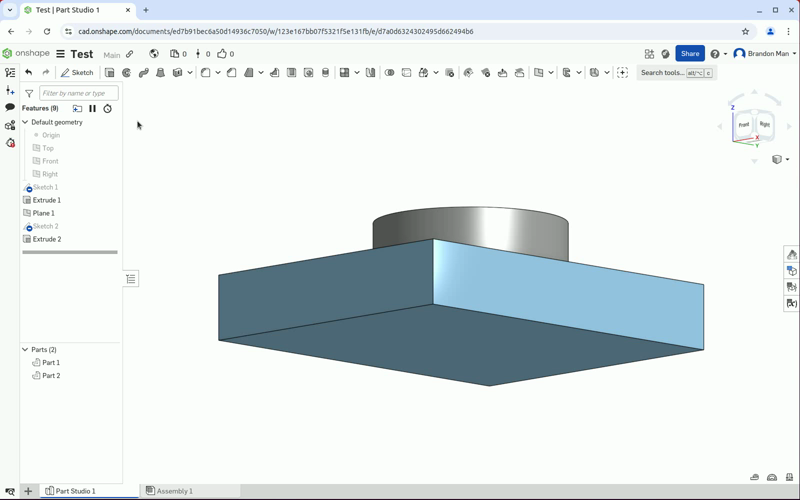
key(down, 3)
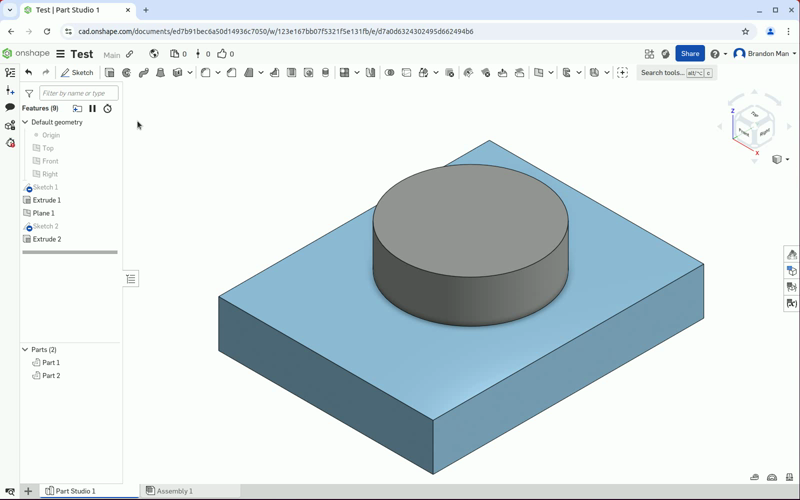
mouse_move(73, 189)
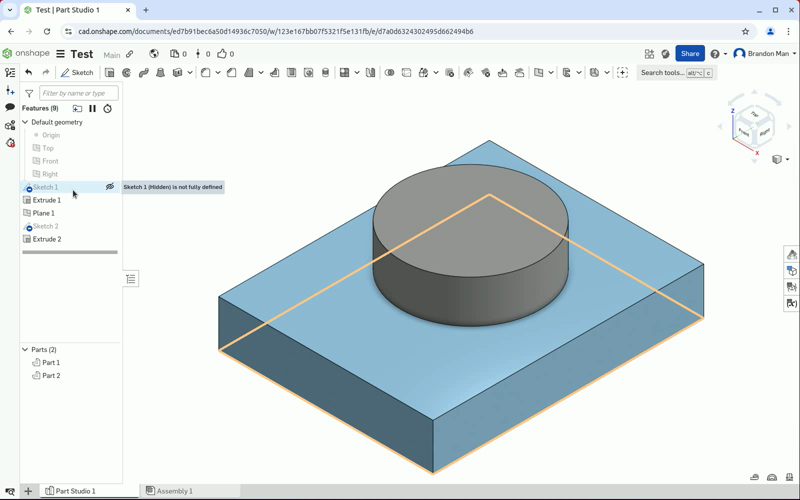
click(73, 189)